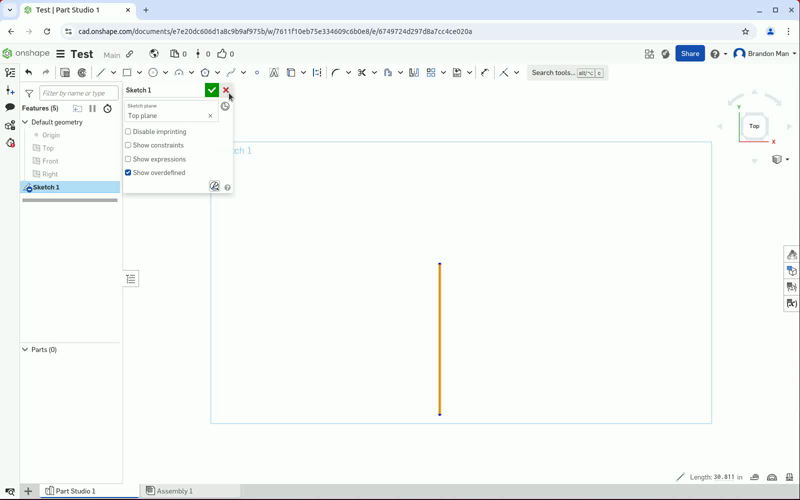
key(shift+h)
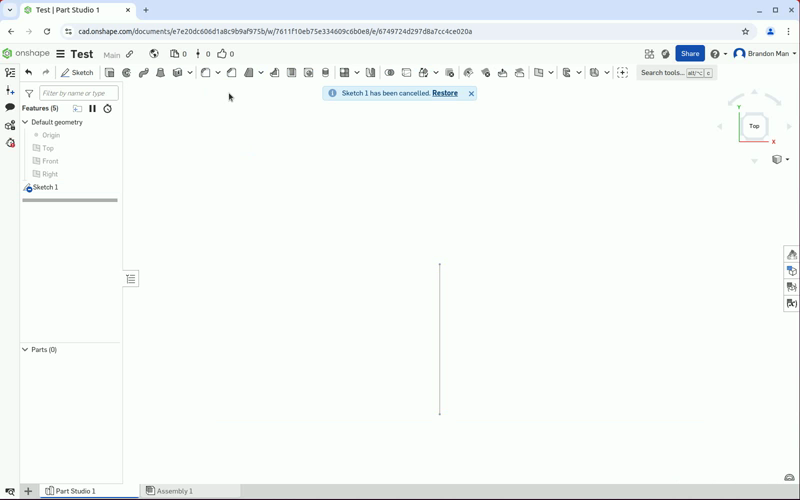
key(shift+s)
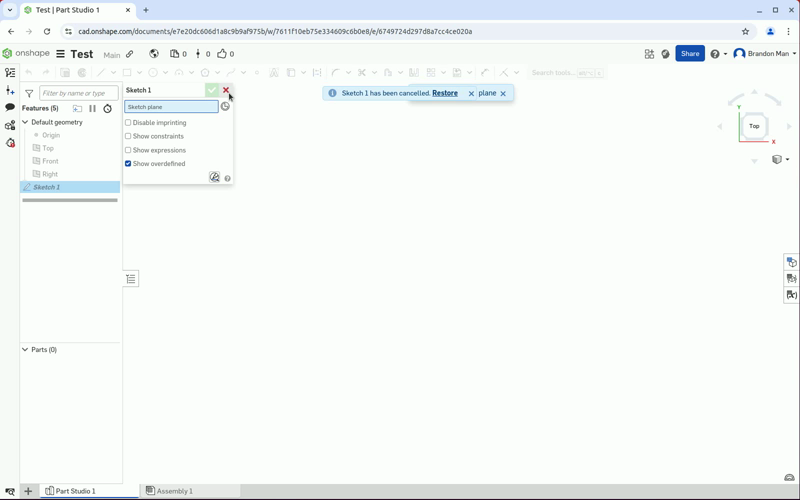
mouse_move(73, 150)
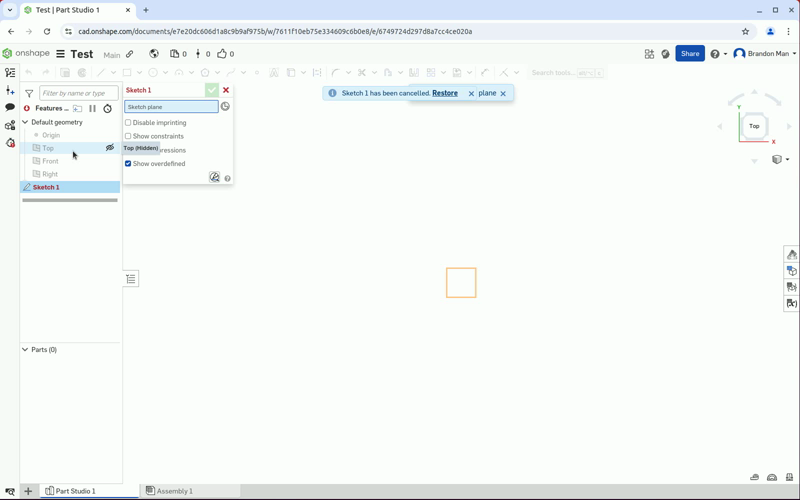
click(73, 150)
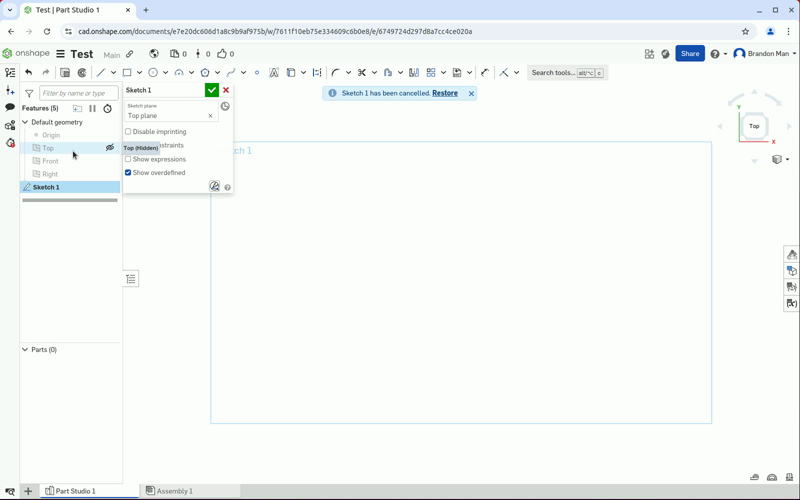
mouse_move(73, 352)
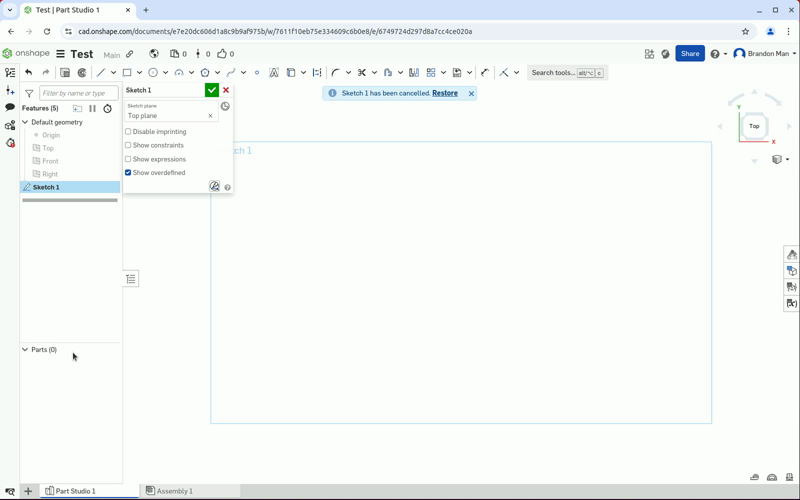
key(y)
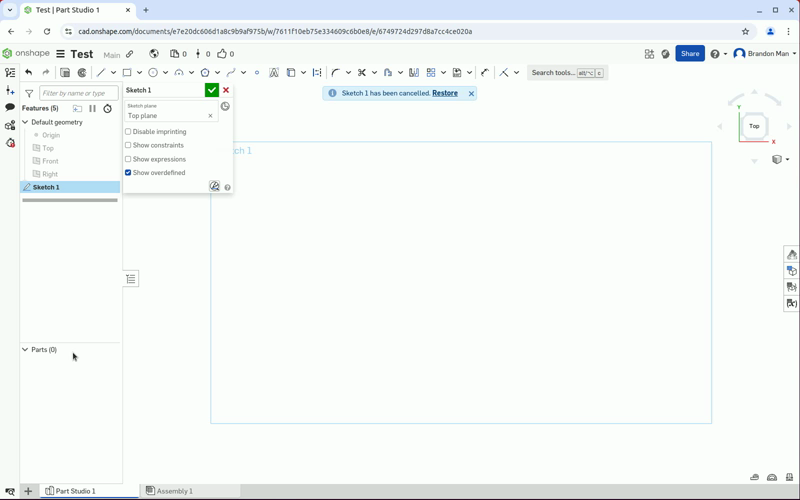
key(l)
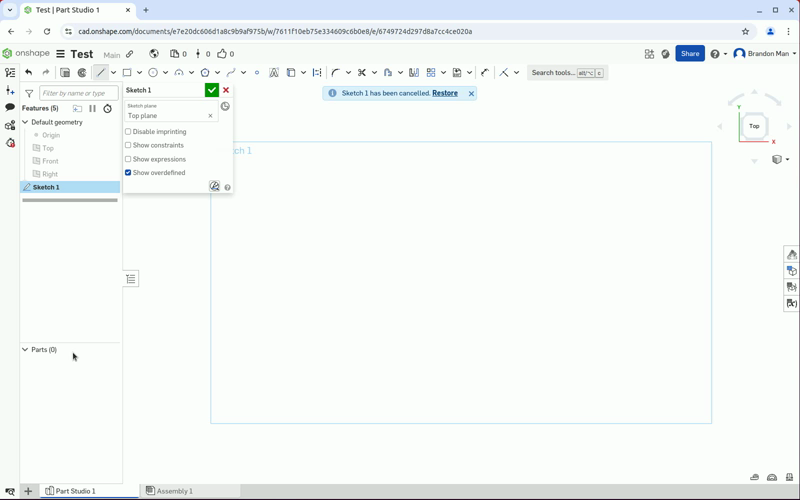
key_down(shift)
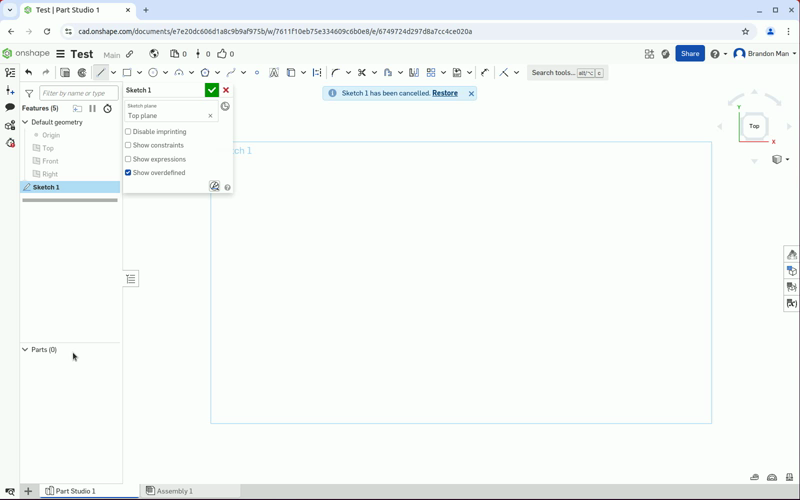
mouse_move(460, 282)
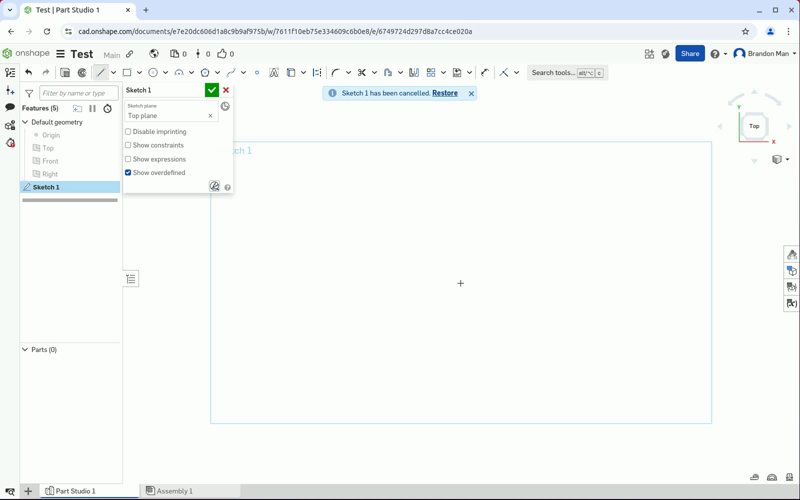
click(460, 282)
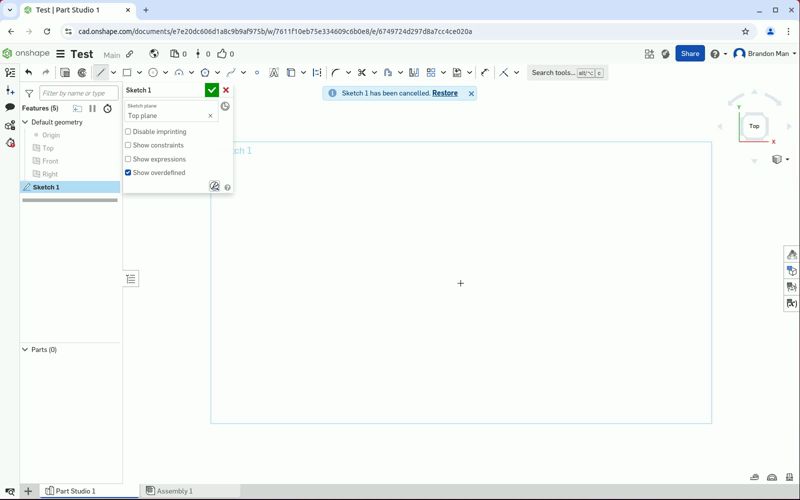
key_up(shift)
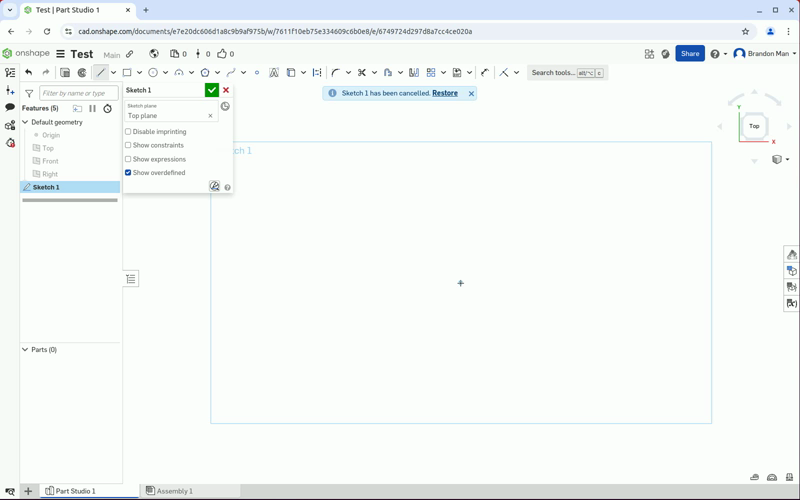
key_down(shift)
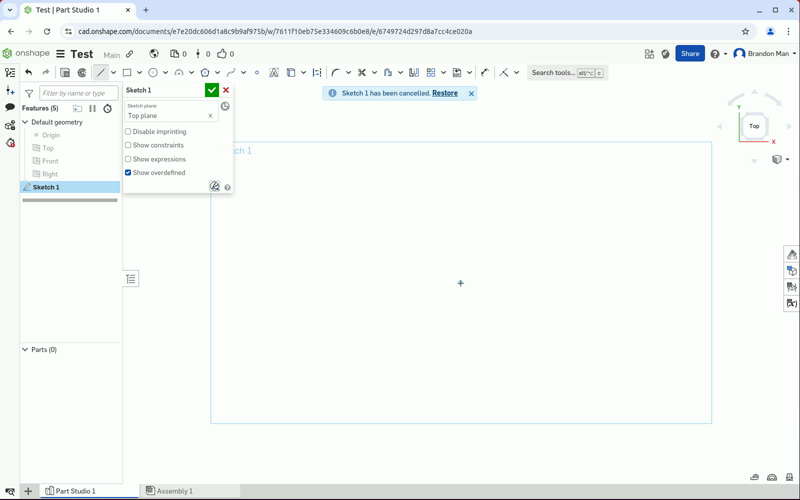
mouse_move(544, 282)
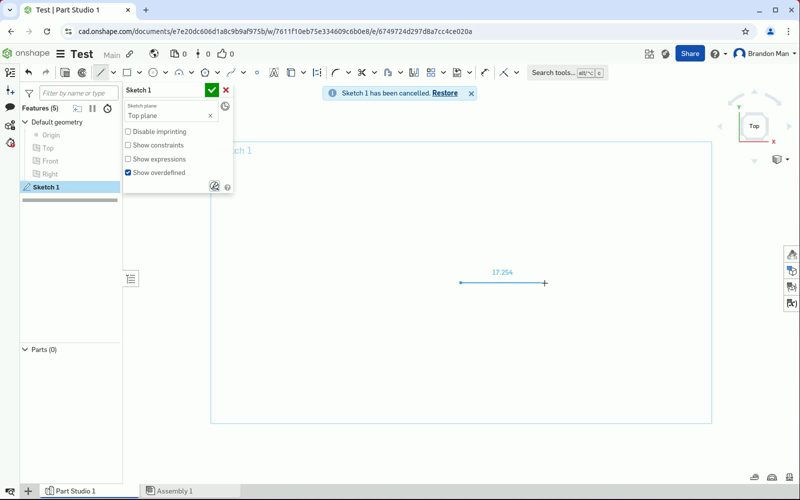
click(544, 282)
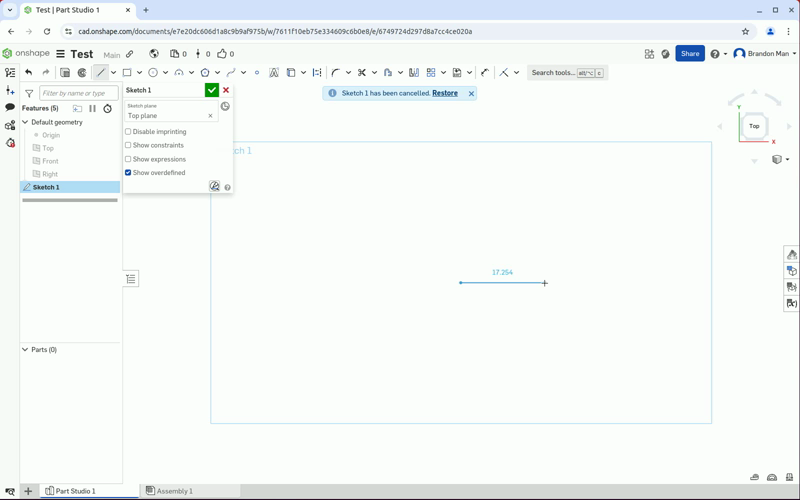
key_up(shift)
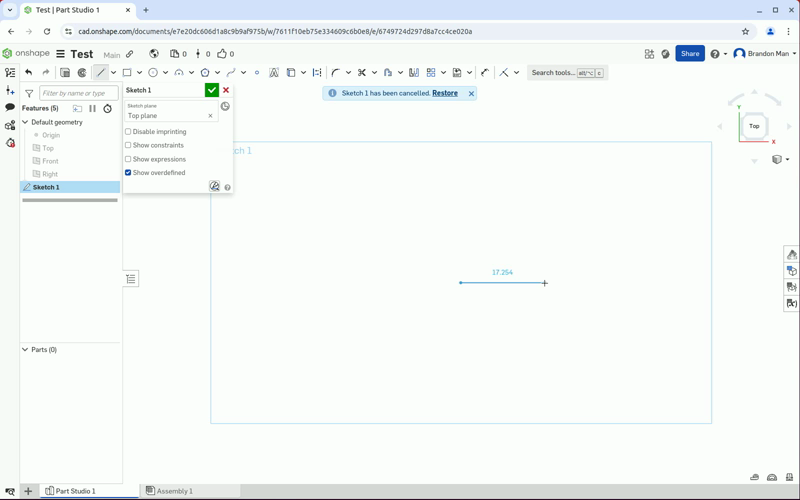
key_down(shift)
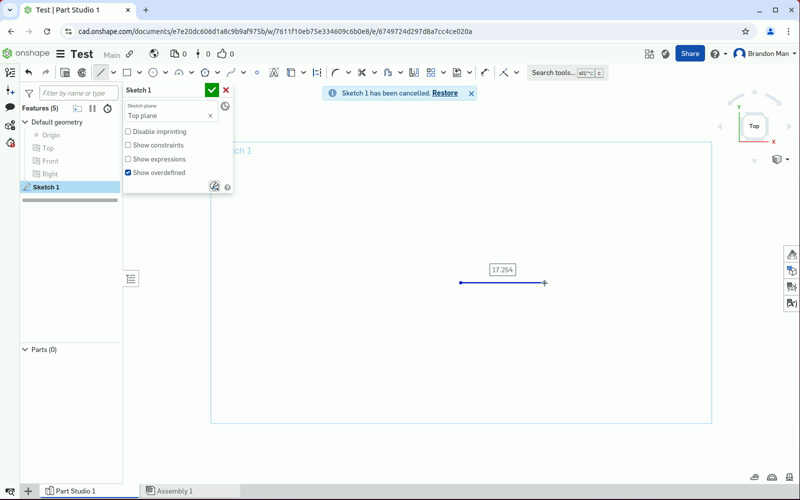
mouse_move(460, 170)
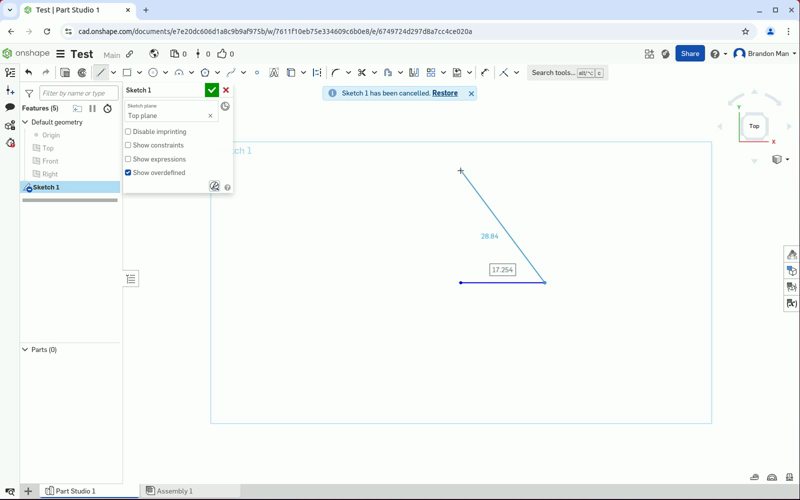
click(460, 170)
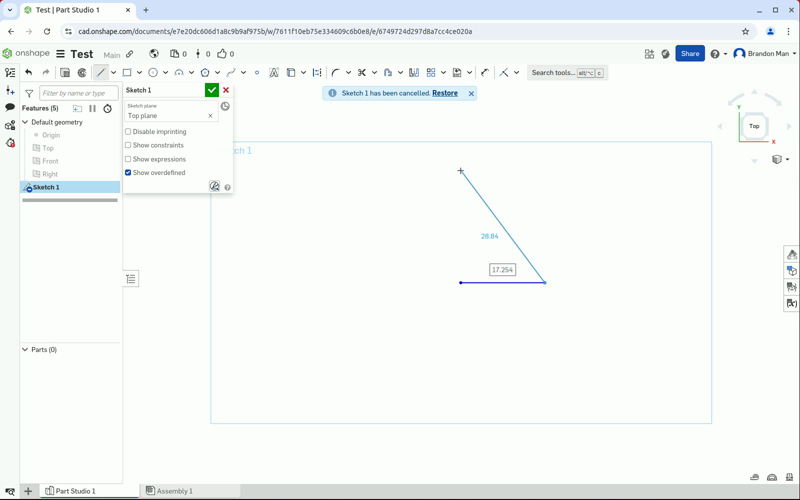
key_up(shift)
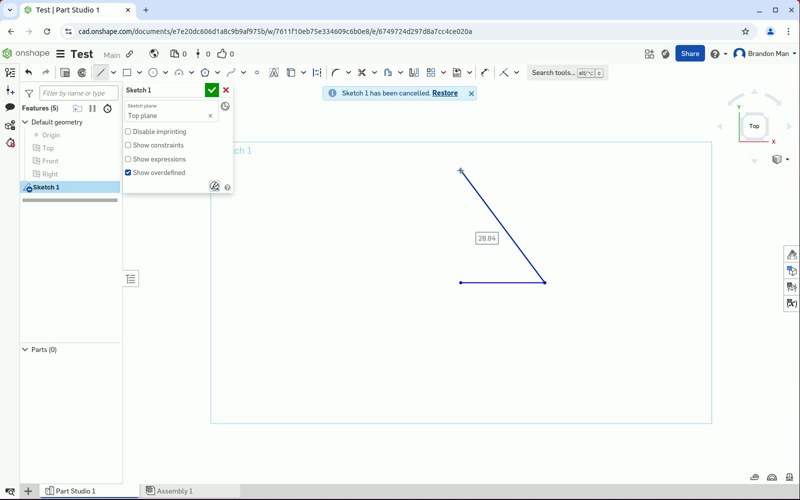
key_down(shift)
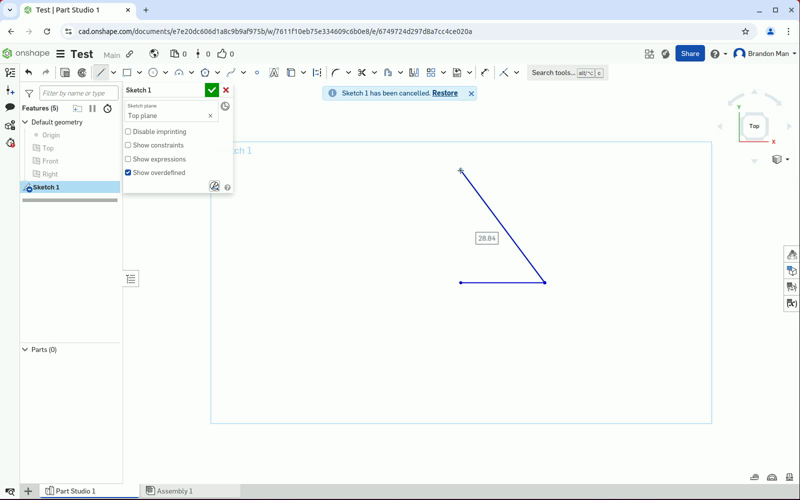
mouse_move(460, 282)
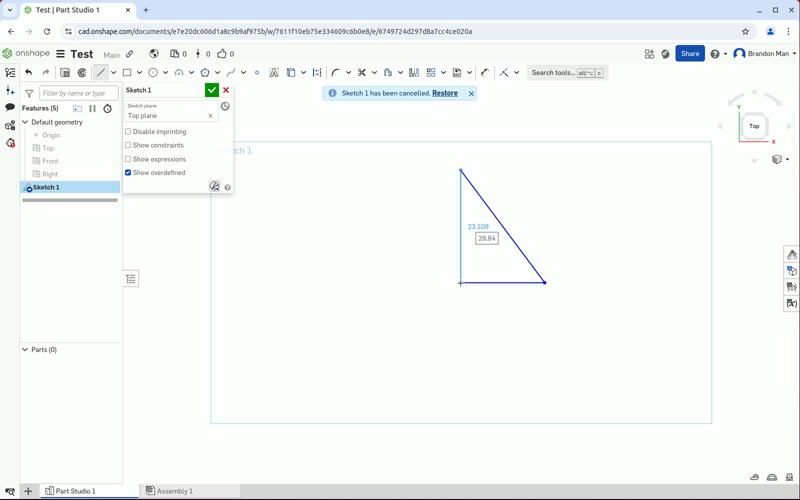
key_up(shift)
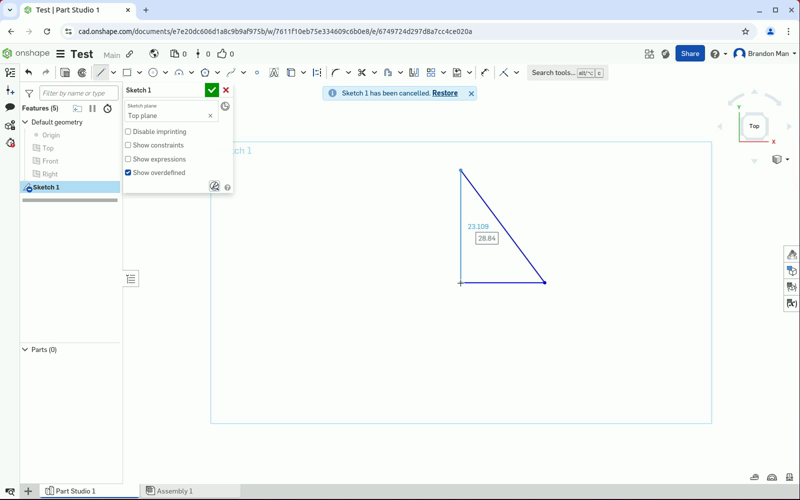
click(460, 282)
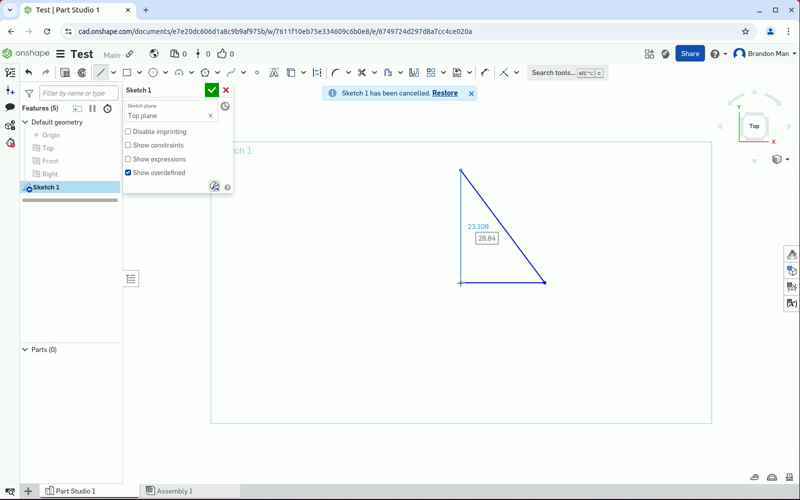
key(esc)
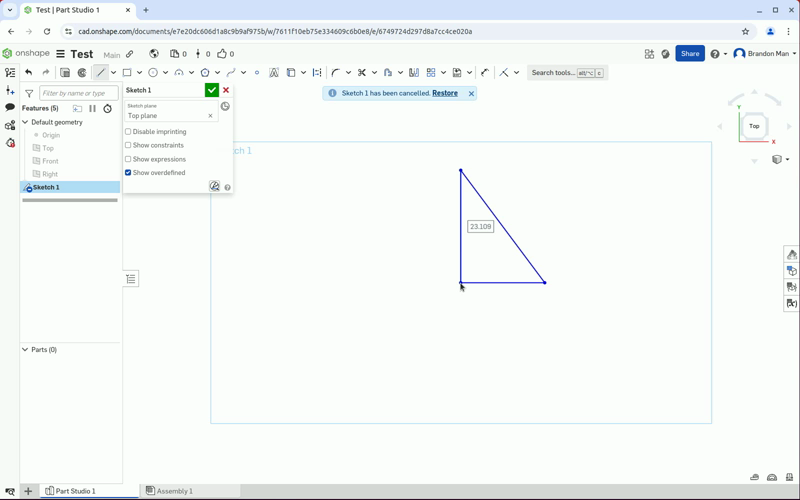
mouse_move(503, 260)
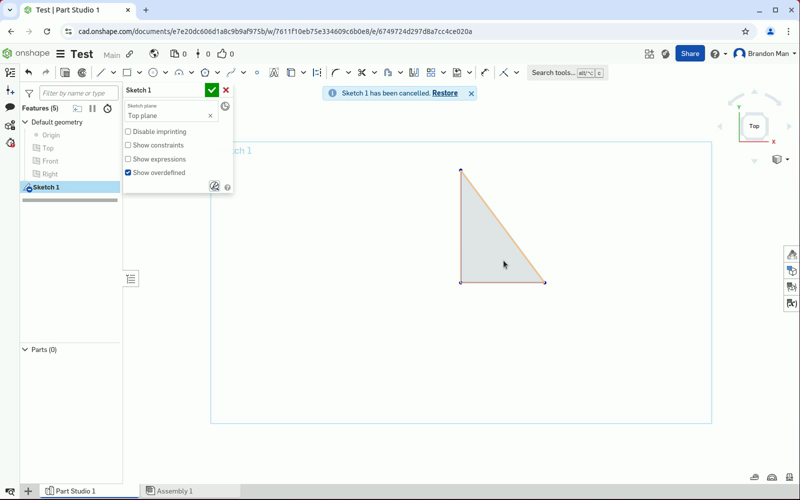
click(503, 260)
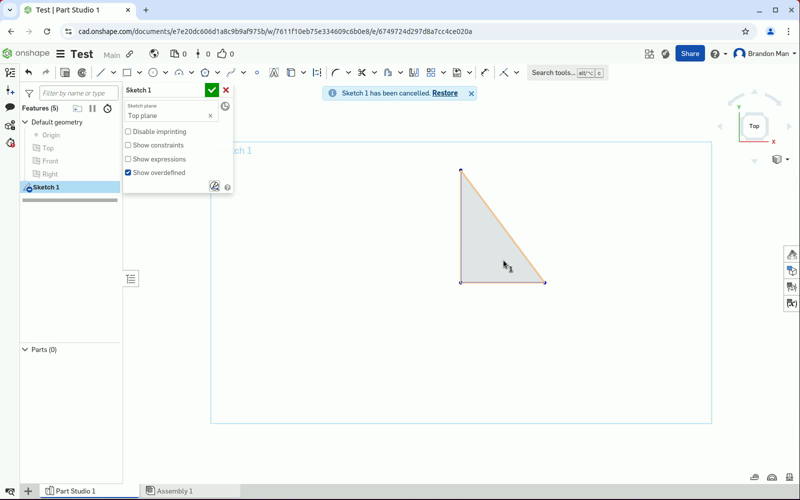
mouse_move(73, 352)
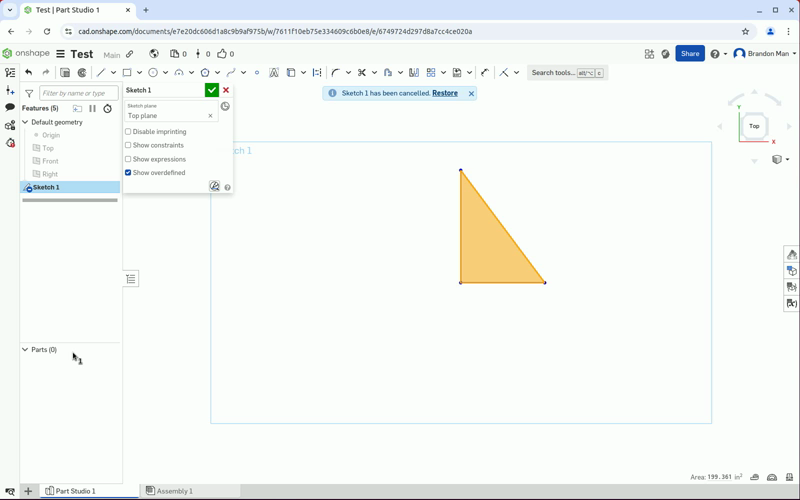
key(shift+y)
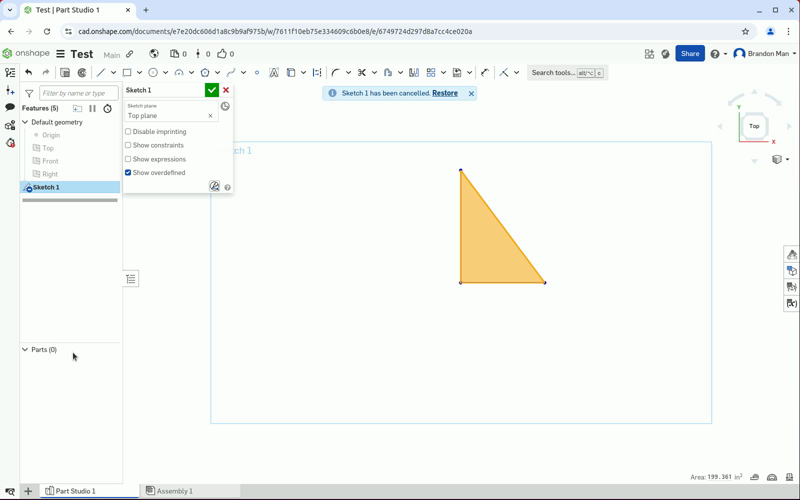
key(shift+e)
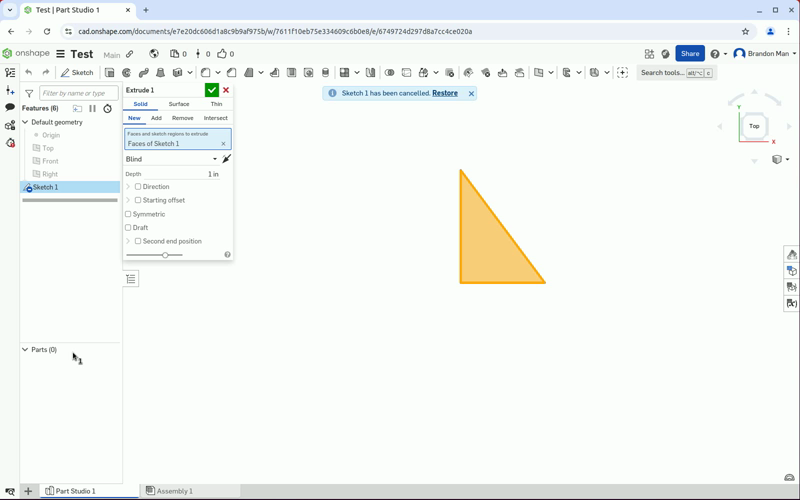
mouse_move(143, 106)
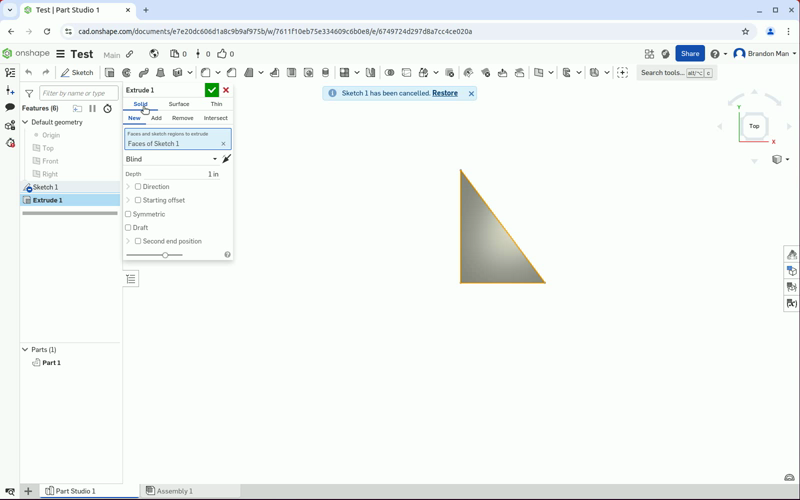
click(143, 106)
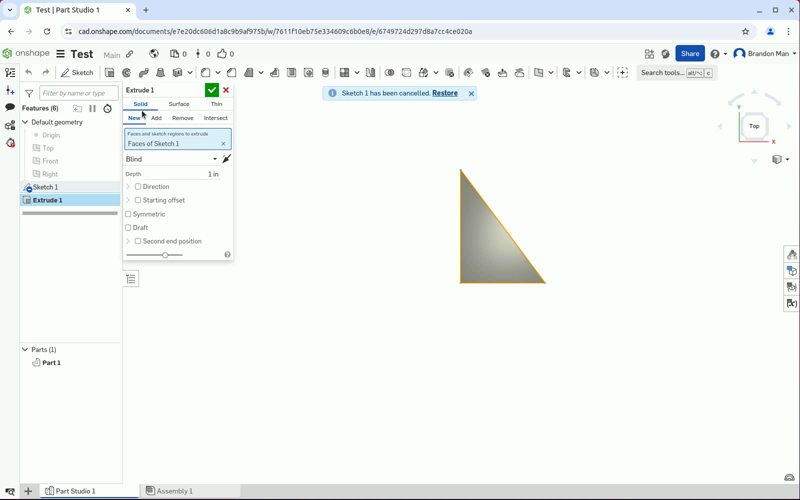
mouse_move(137, 120)
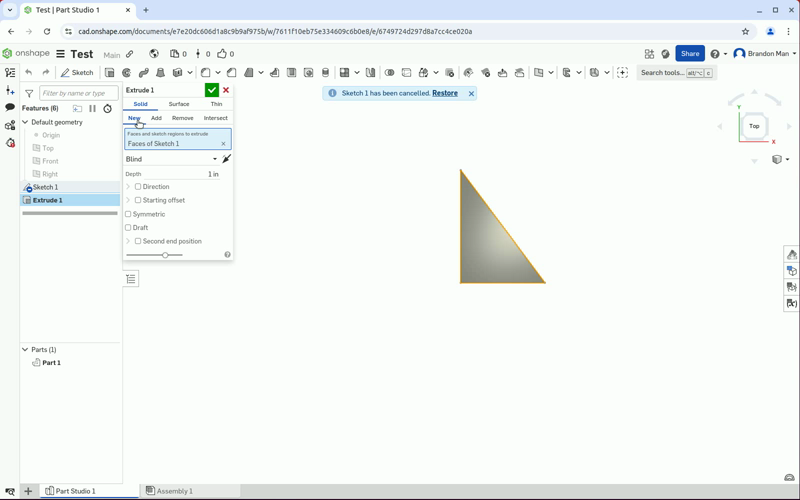
click(137, 120)
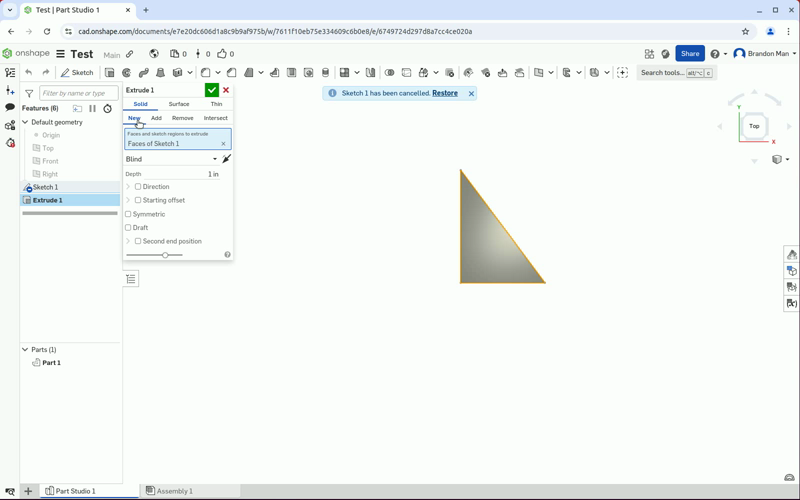
key(tab, 4)
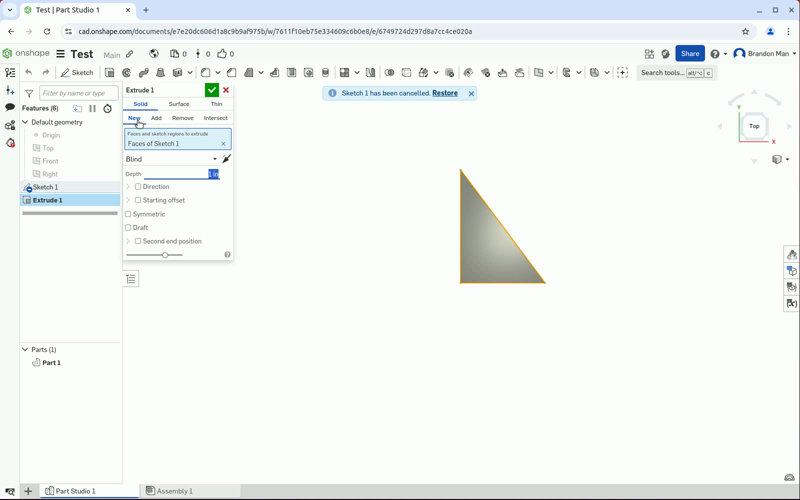
text(0.241)
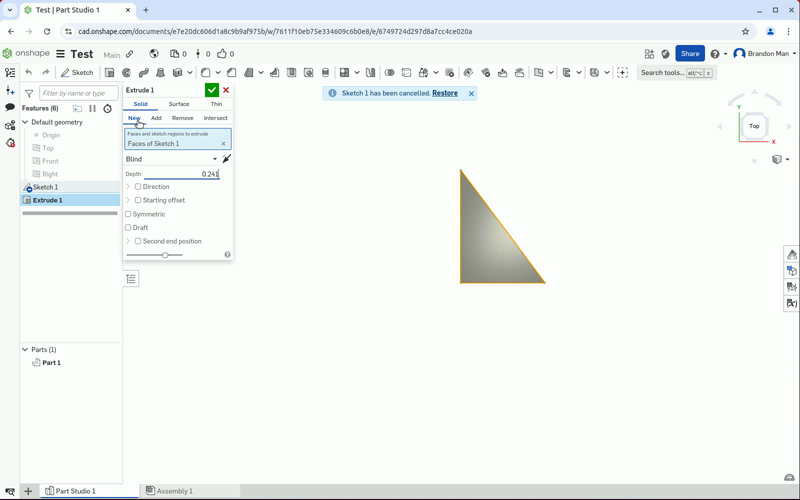
key(enter)
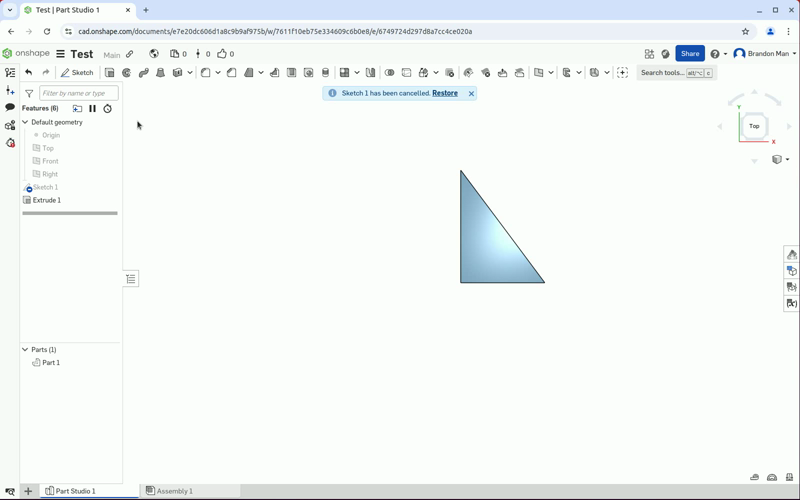
key(shift+h)
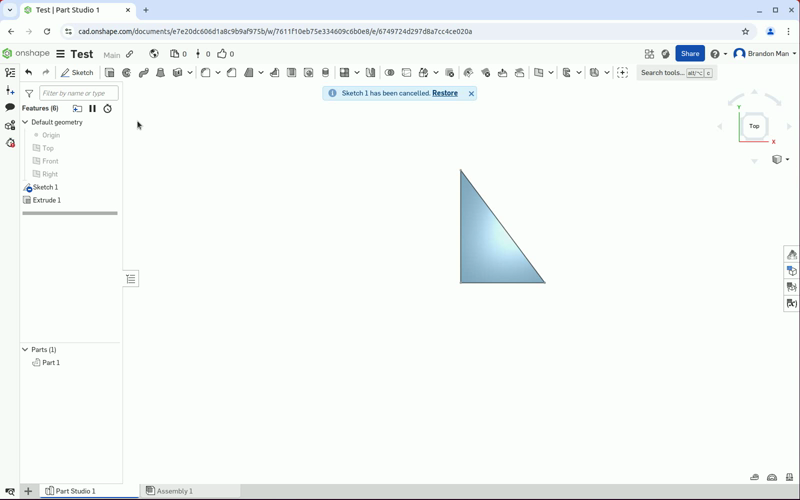
key(shift+h)
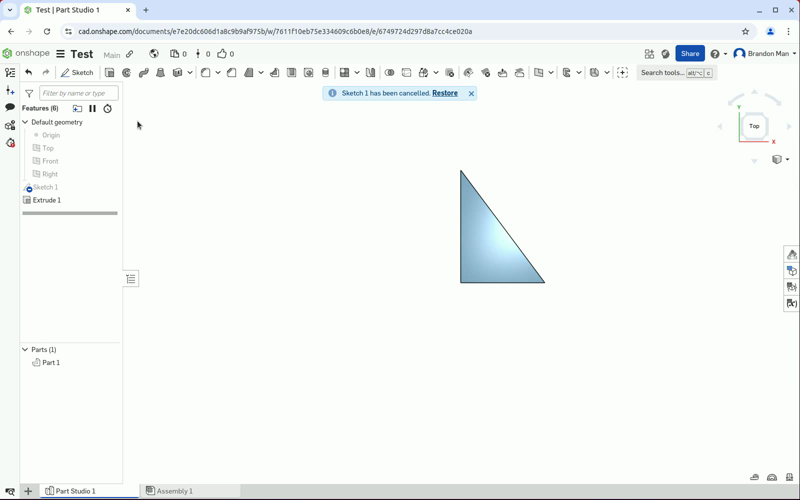
mouse_move(73, 189)
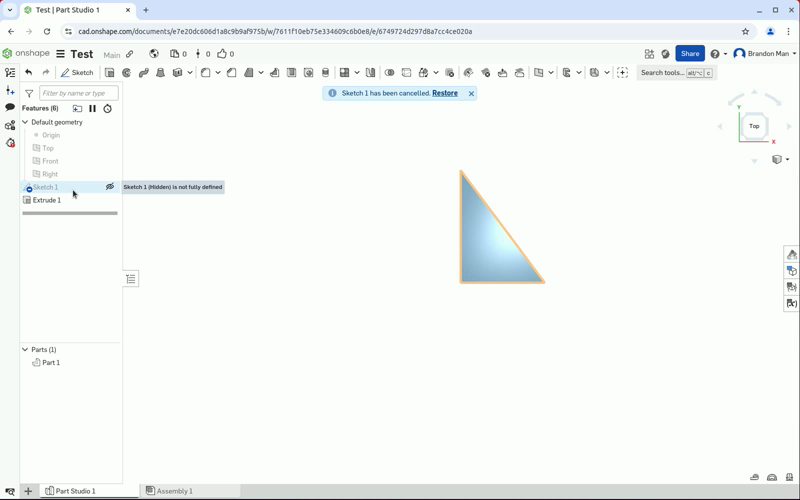
click(73, 189)
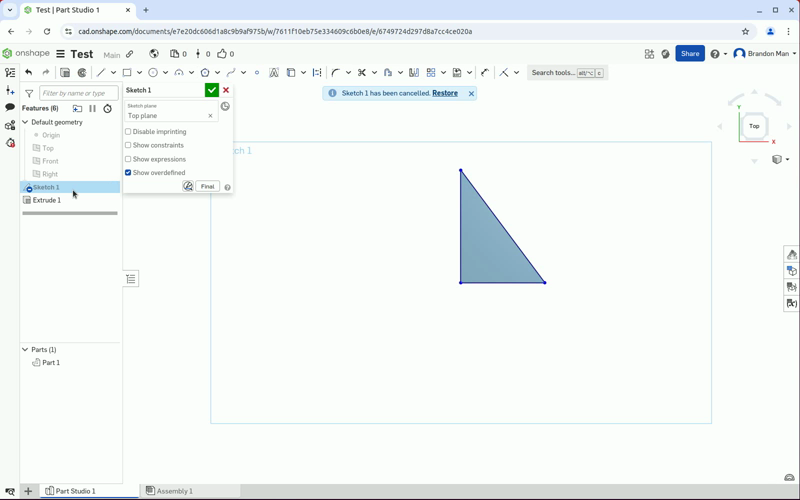
mouse_move(229, 92)
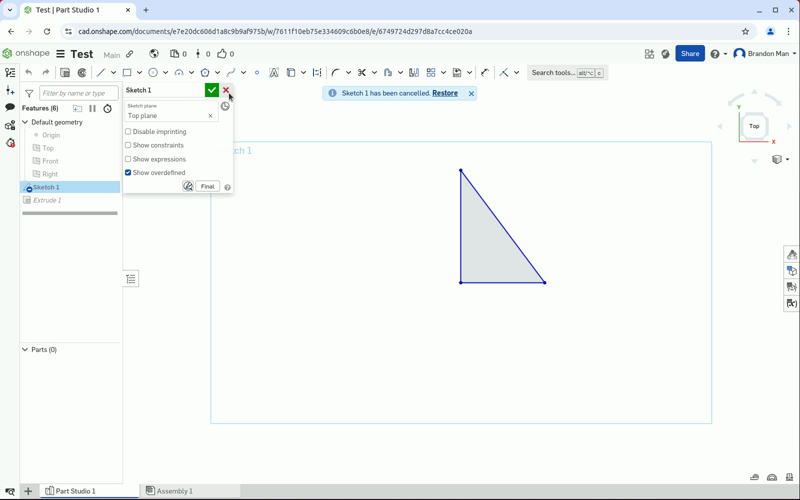
click(229, 92)
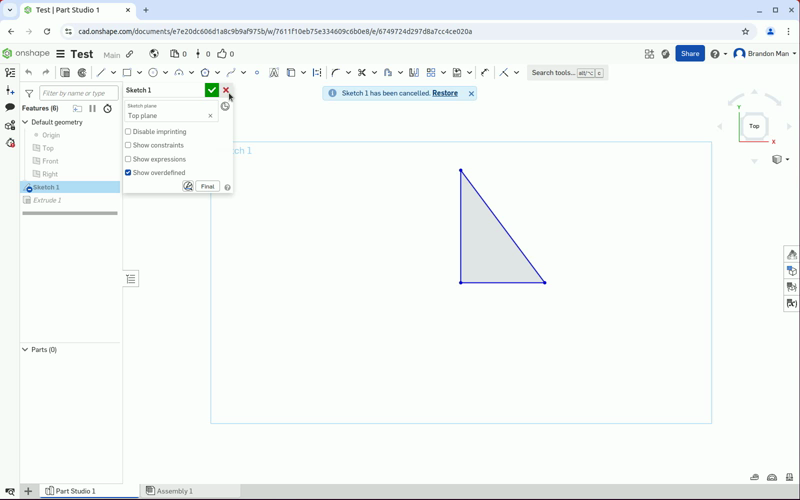
key(shift+s)
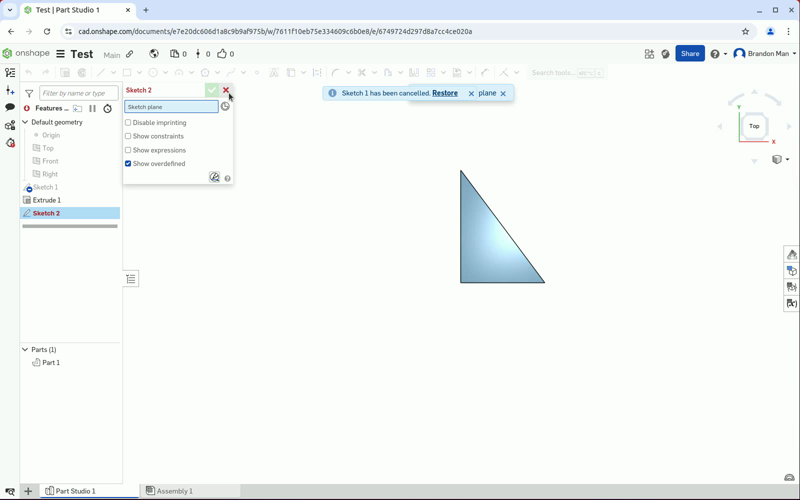
mouse_move(73, 150)
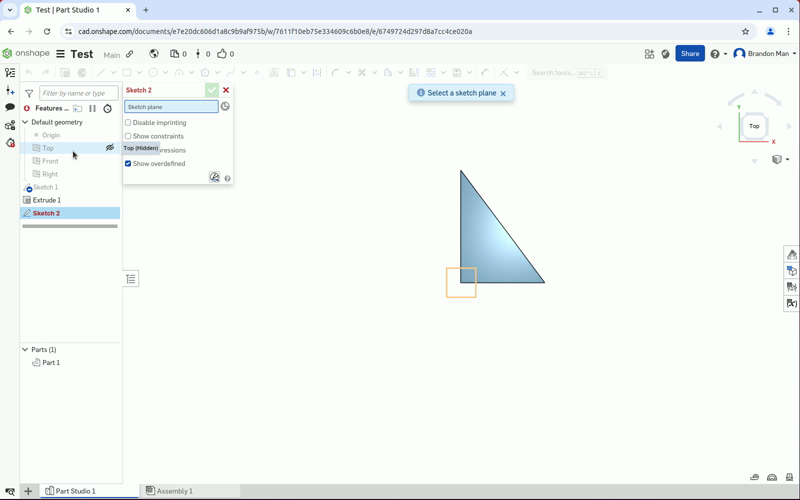
click(73, 150)
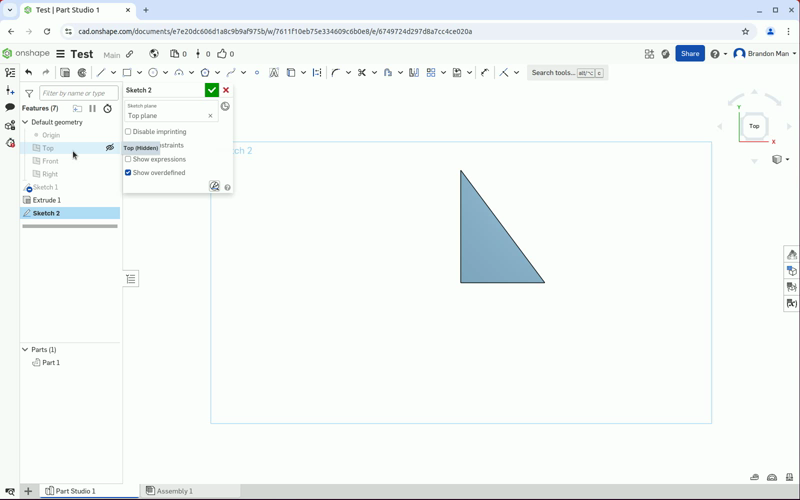
mouse_move(73, 352)
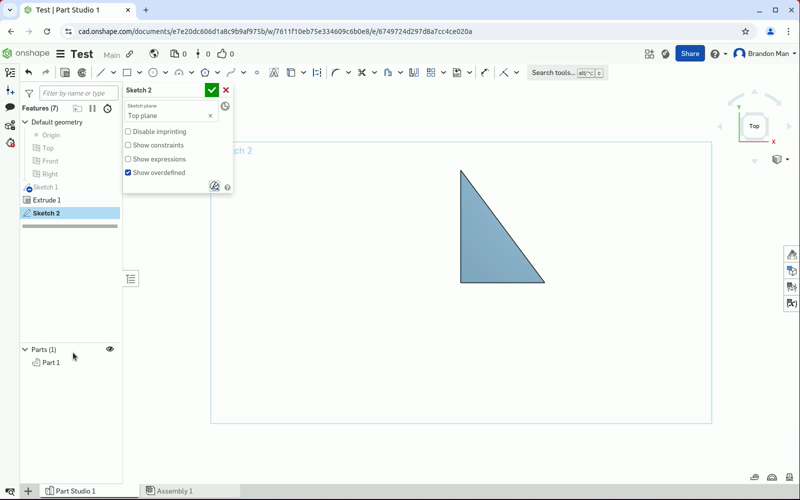
key(y)
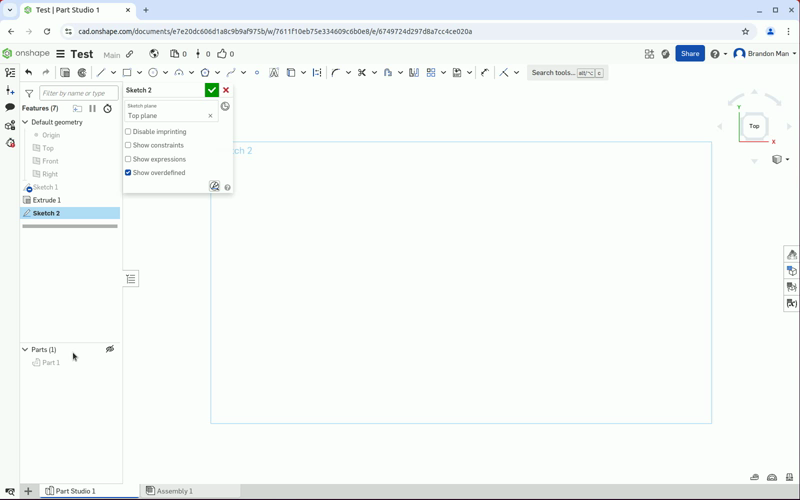
key(c)
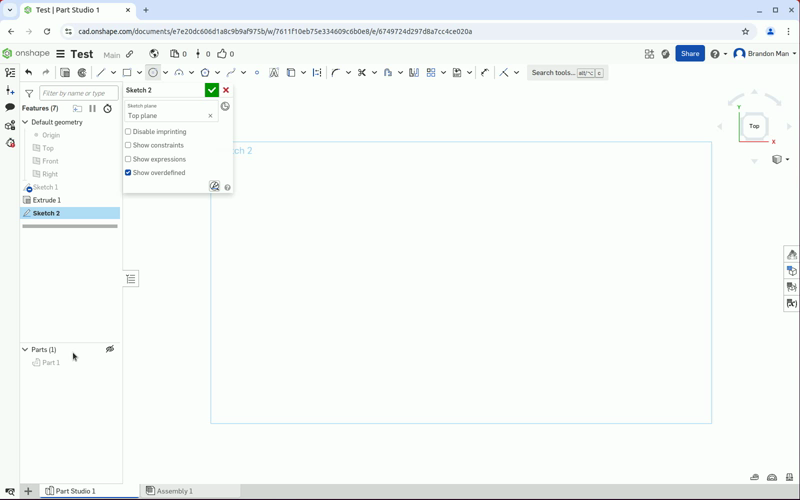
key_down(shift)
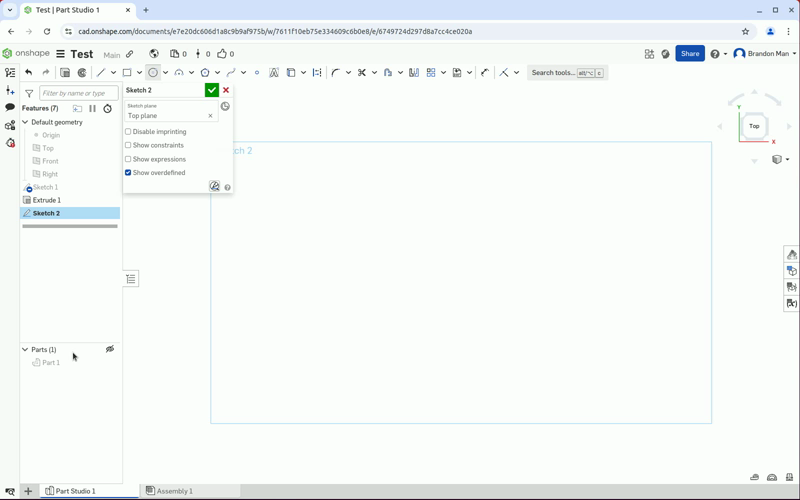
mouse_move(461, 282)
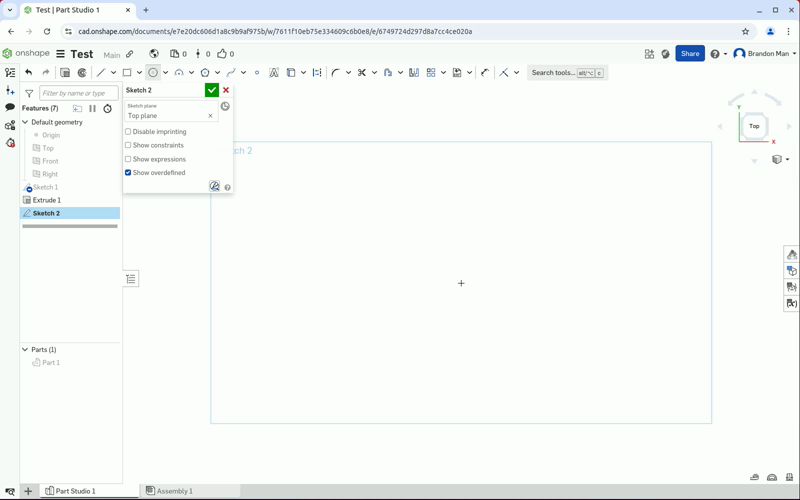
click(461, 282)
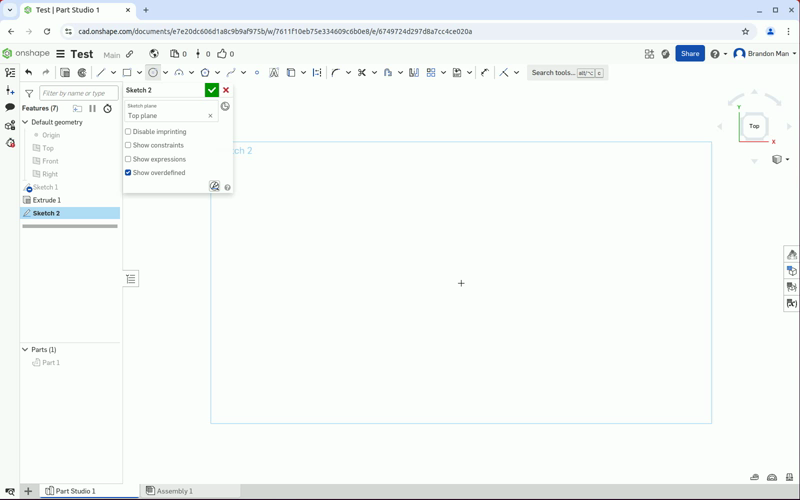
key_up(shift)
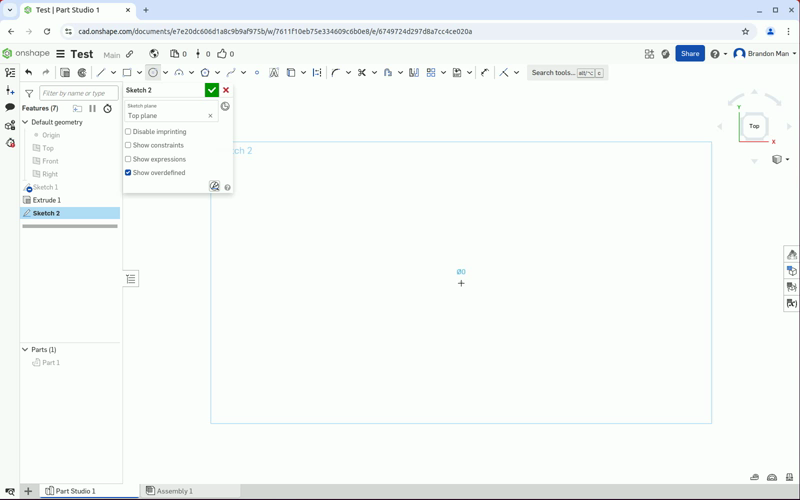
mouse_move(511, 282)
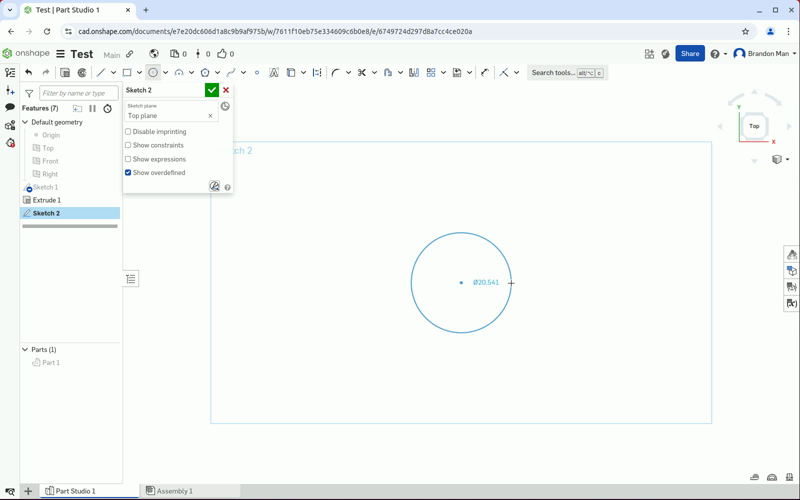
click(511, 282)
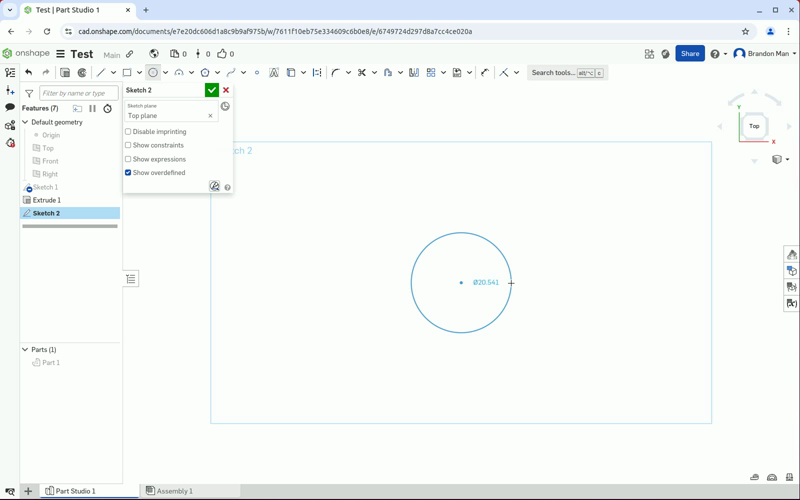
key(esc)
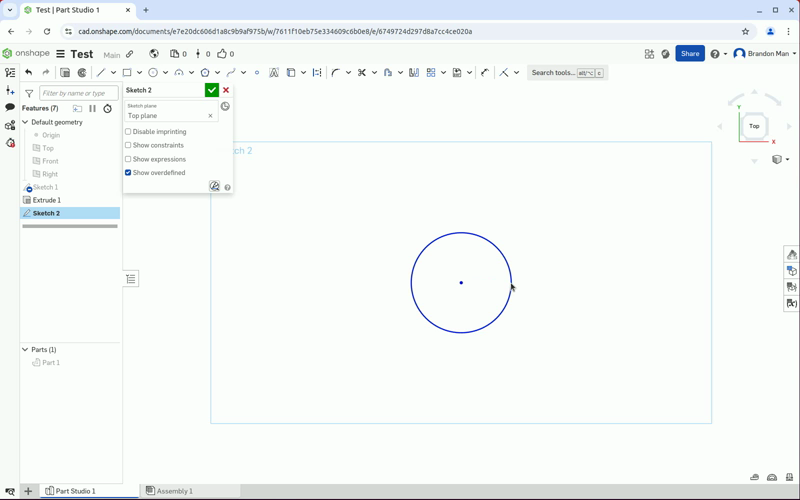
mouse_move(436, 282)
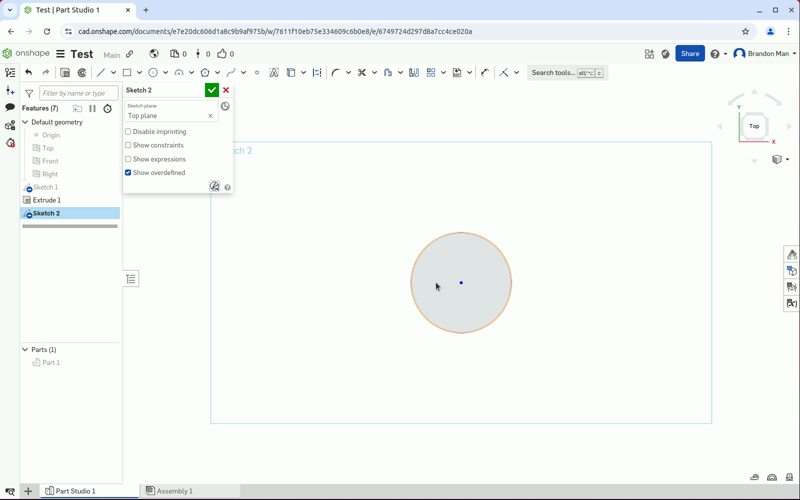
click(436, 282)
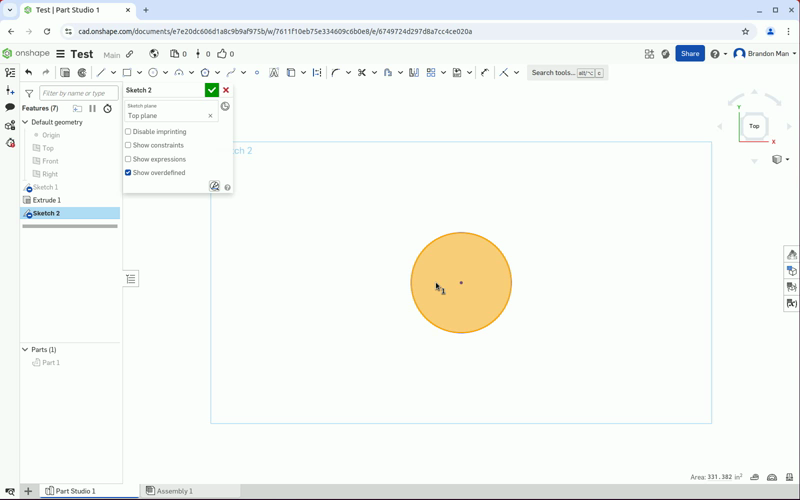
mouse_move(73, 352)
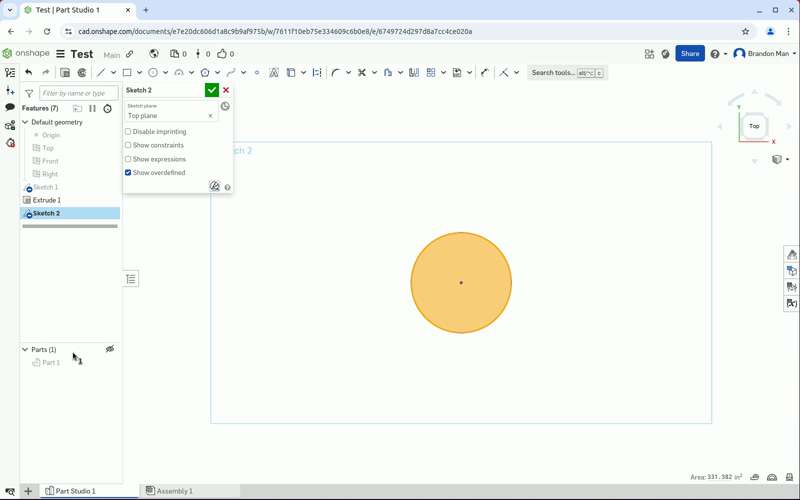
key(shift+y)
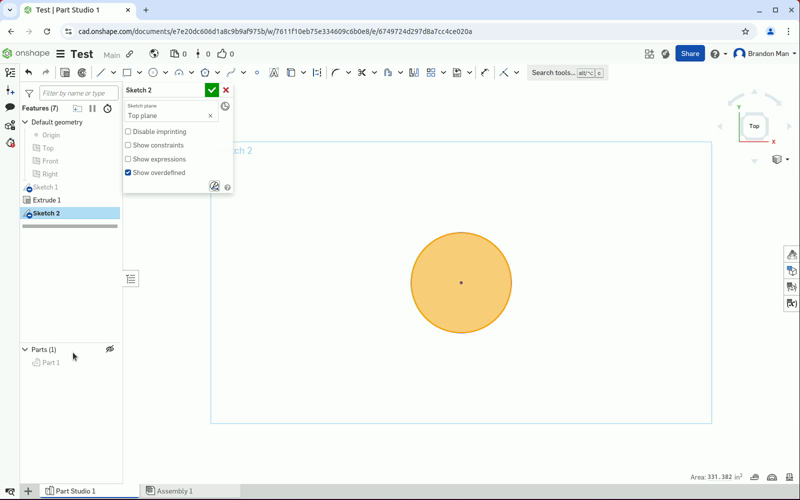
key(shift+e)
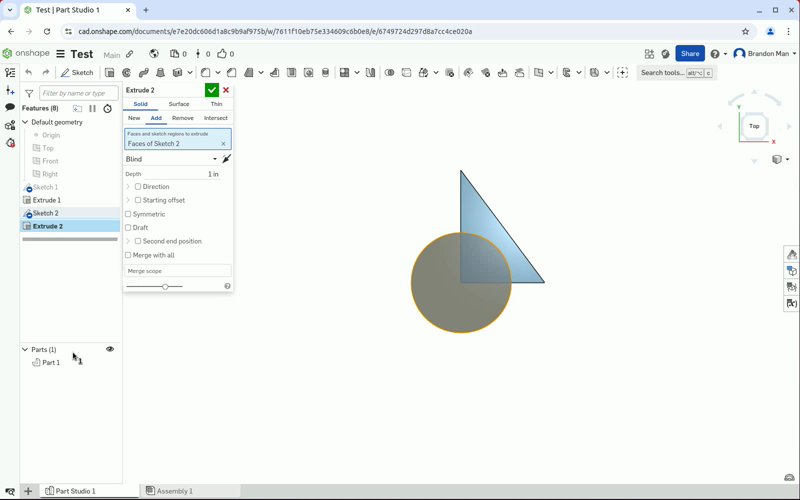
mouse_move(143, 106)
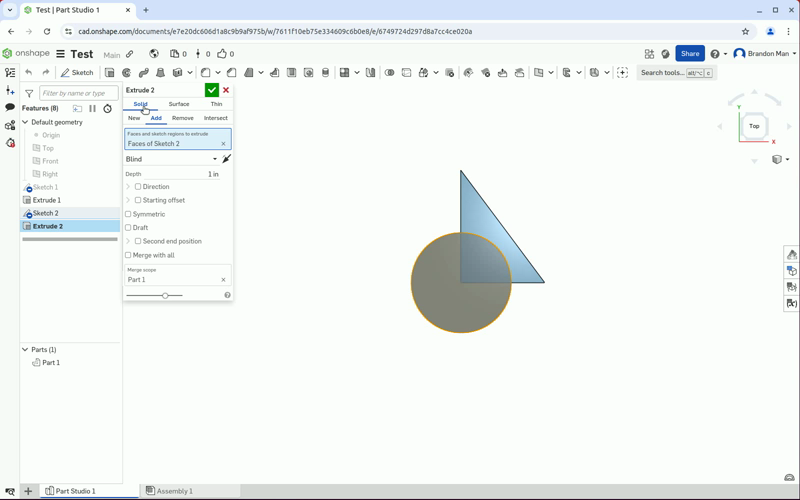
click(143, 106)
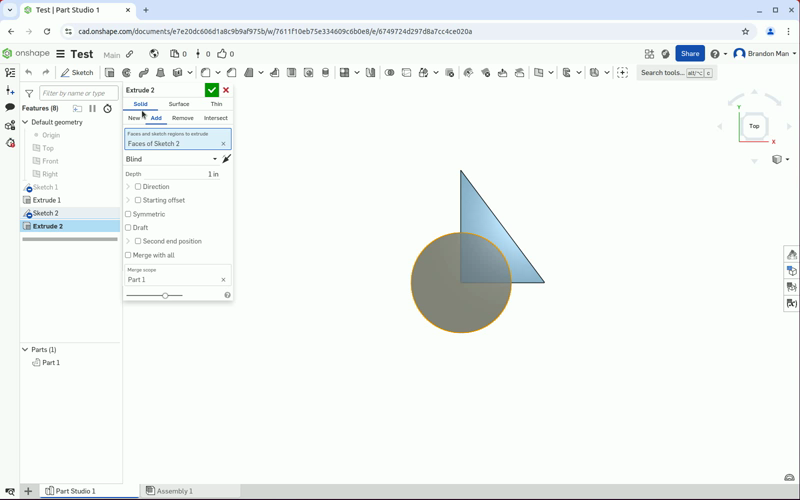
mouse_move(137, 120)
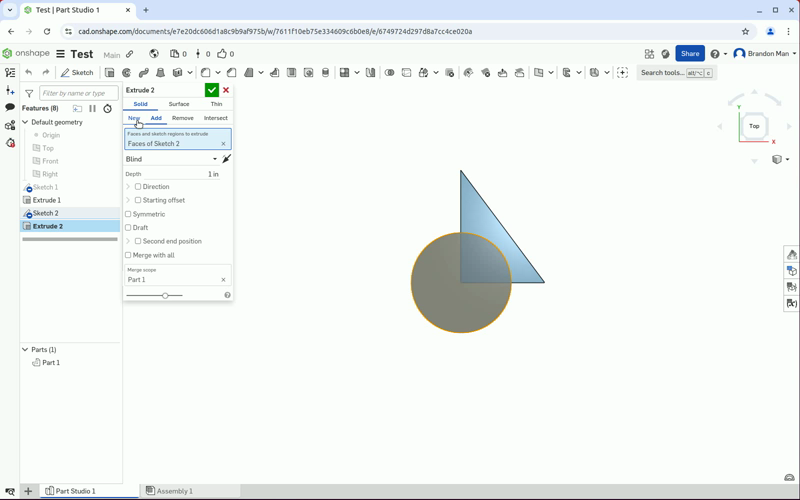
click(137, 120)
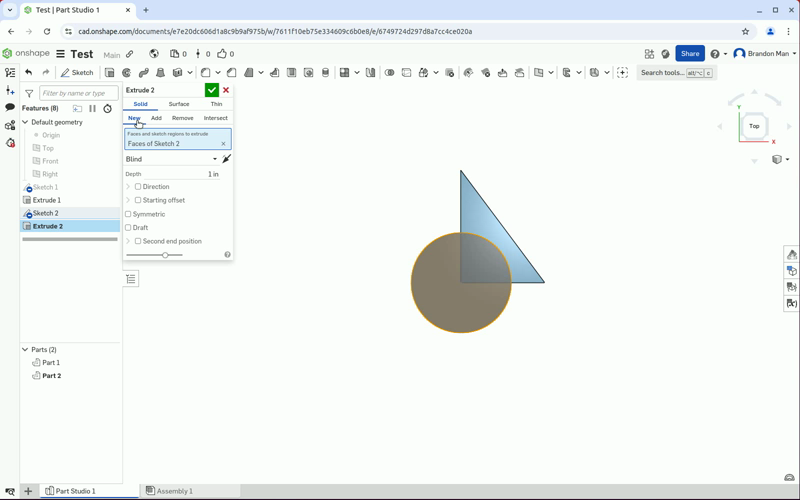
key(tab, 4)
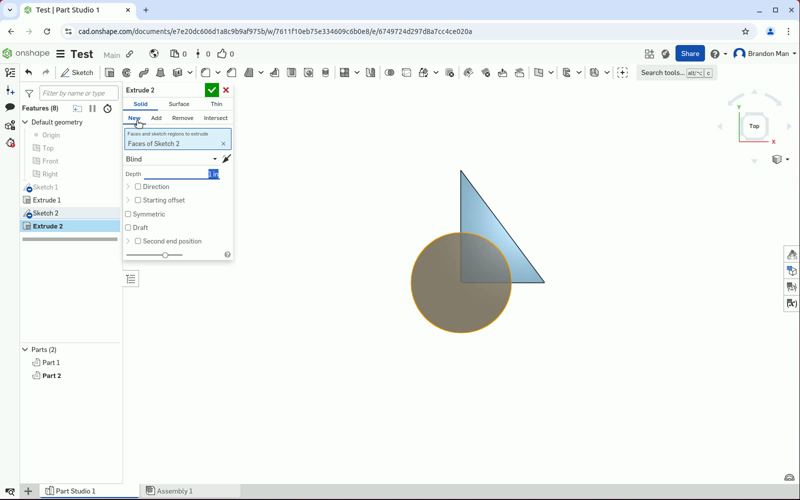
text(-0.241)
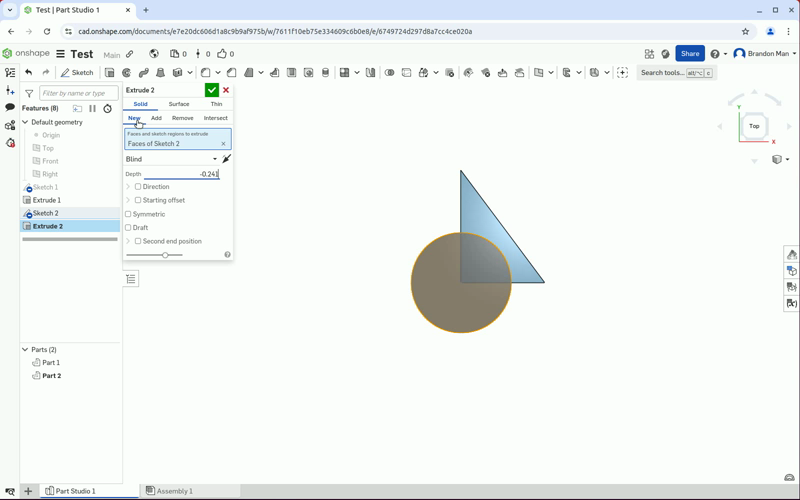
key(enter)
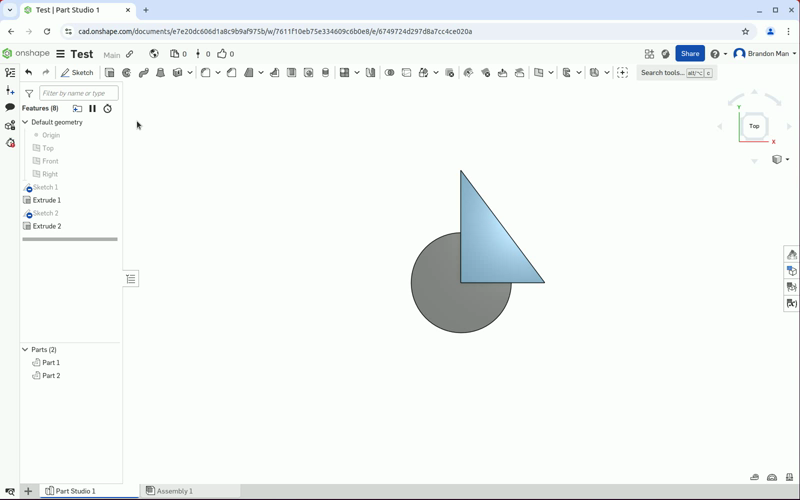
key(shift+h)
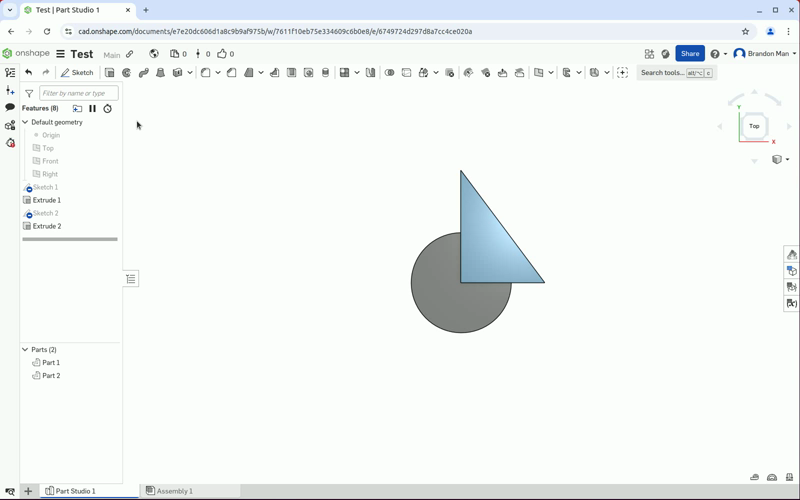
key(shift+h)
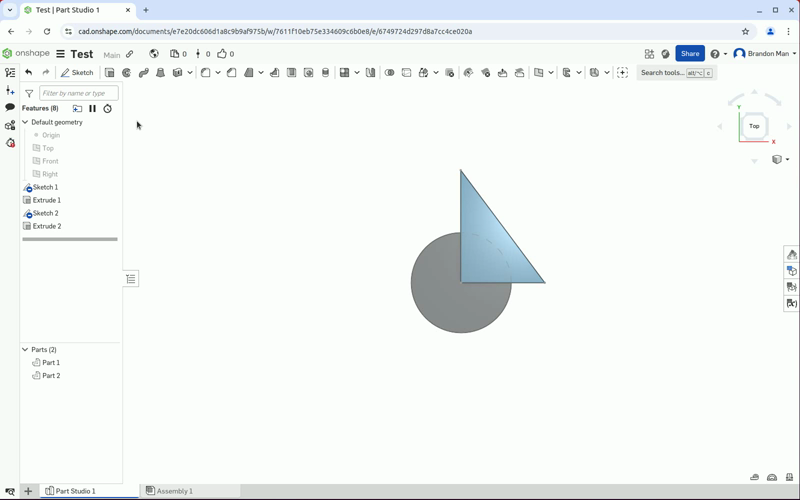
key(shift+7)
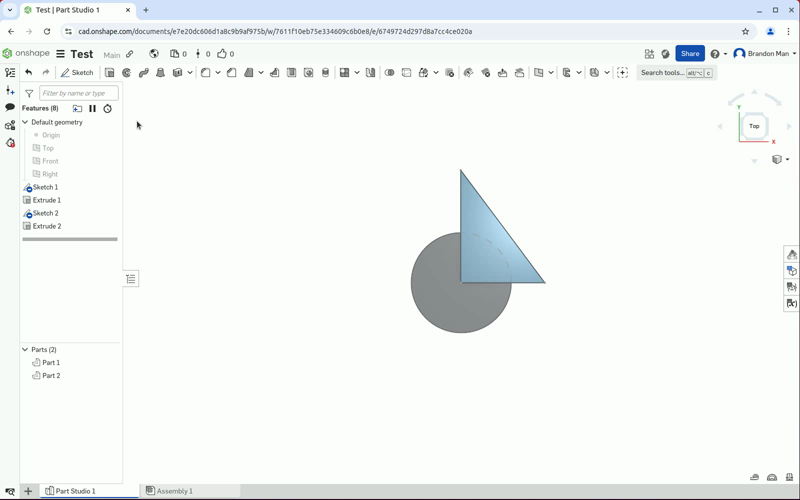
key(up, 3)
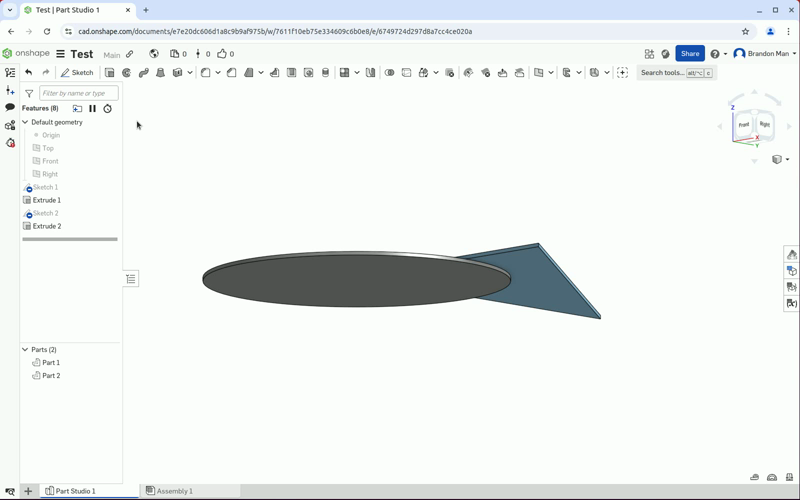
key(left, 3)
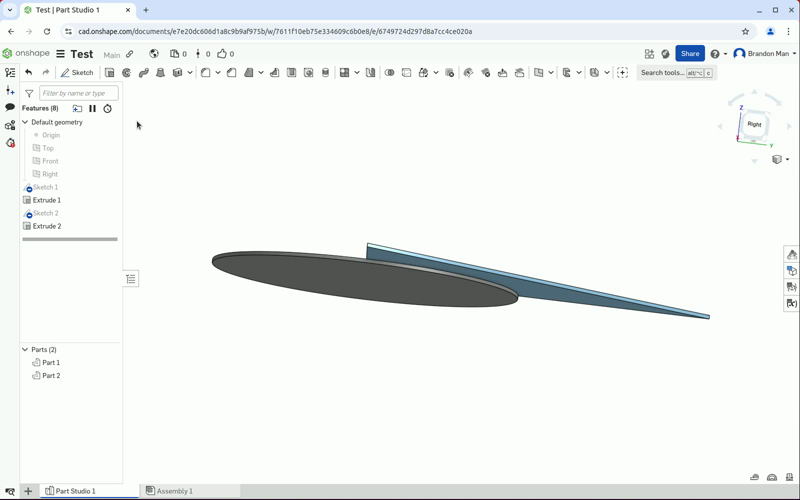
key(right, 3)
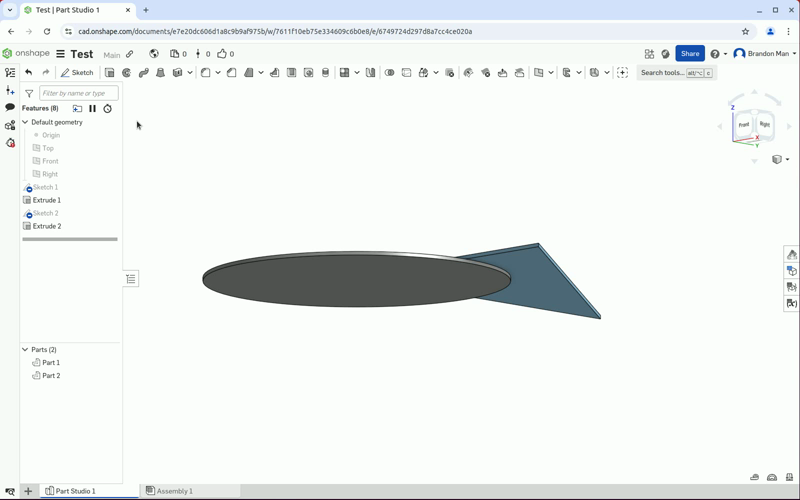
key(down, 3)
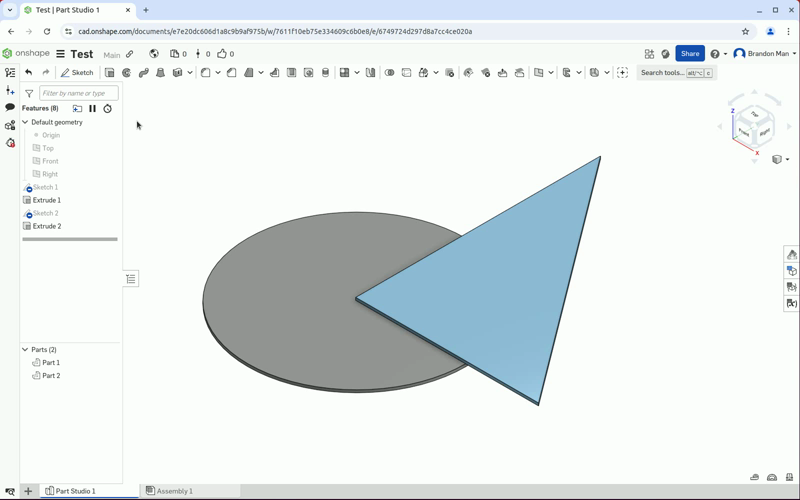
mouse_move(73, 189)
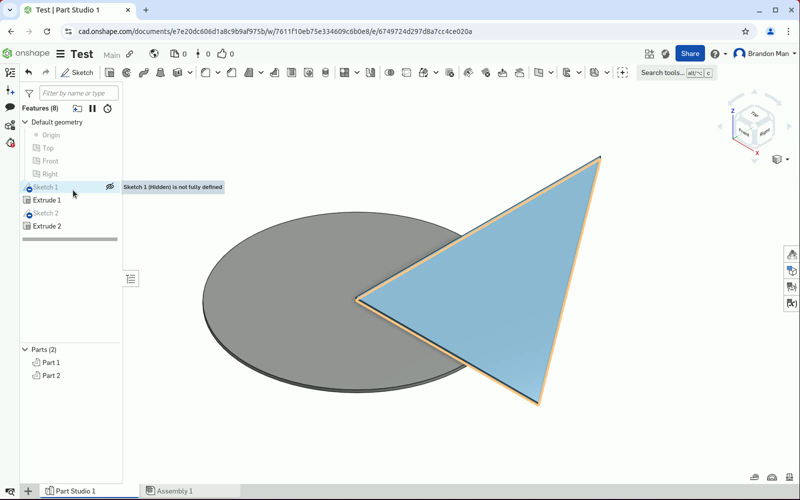
click(73, 189)